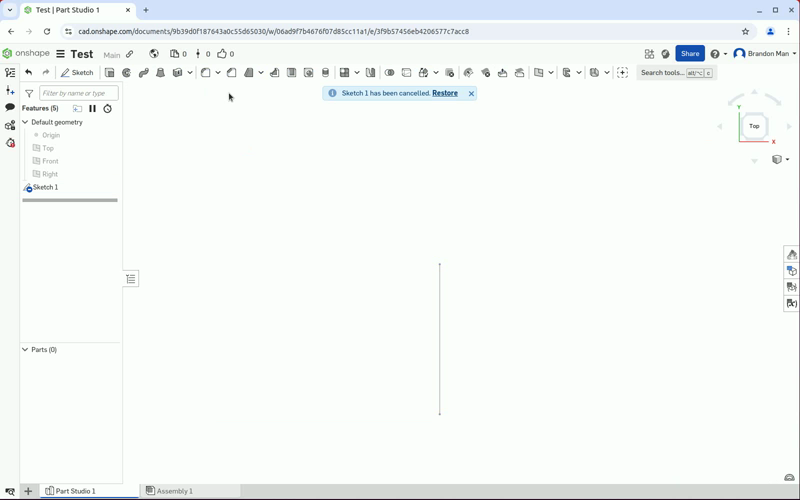
key(shift+h)
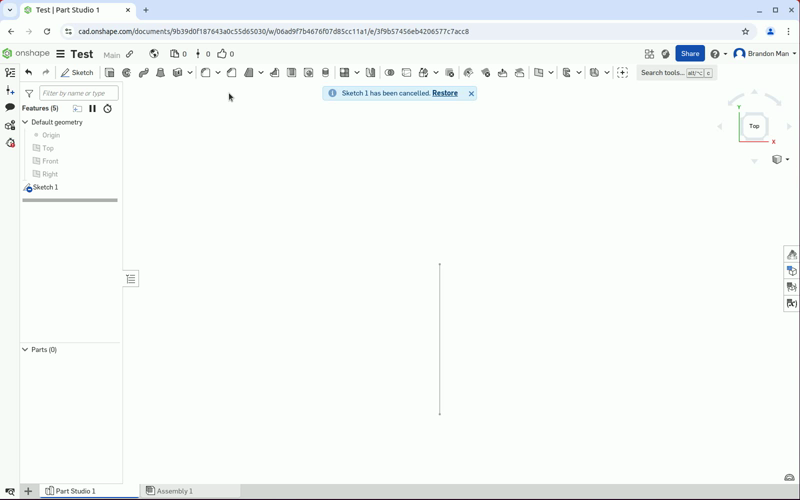
key(shift+s)
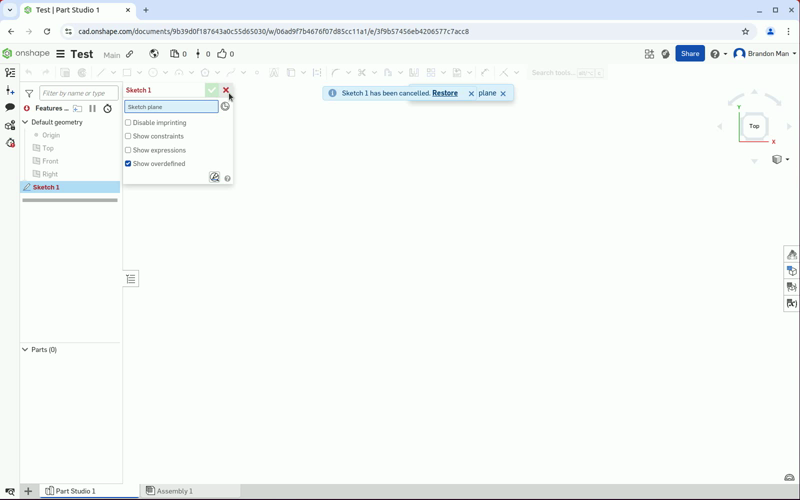
mouse_move(73, 150)
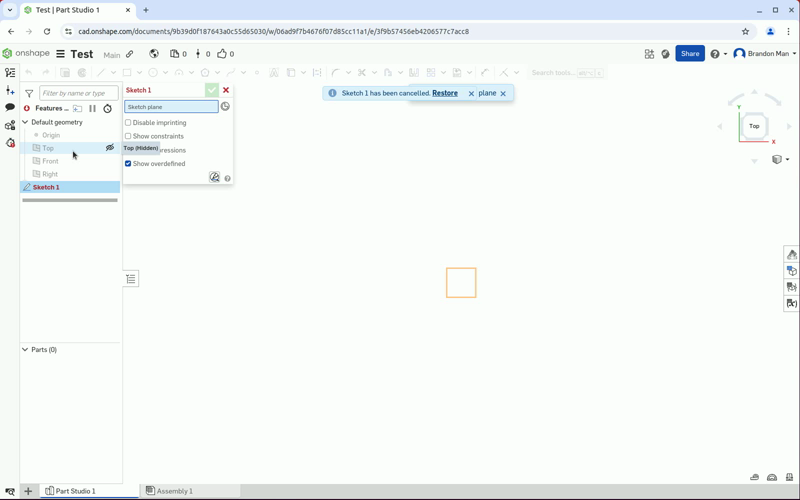
click(73, 150)
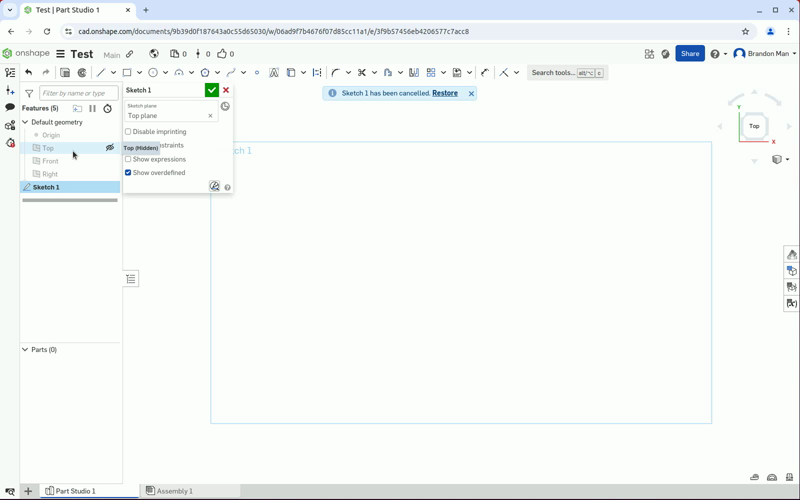
mouse_move(73, 352)
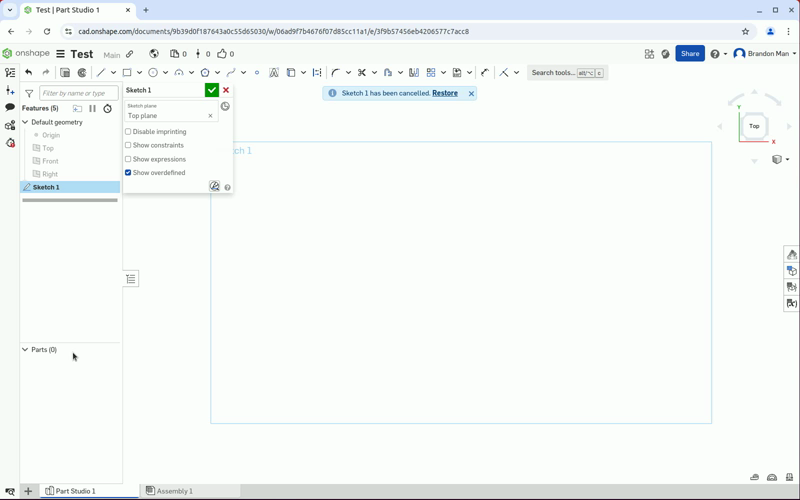
key(y)
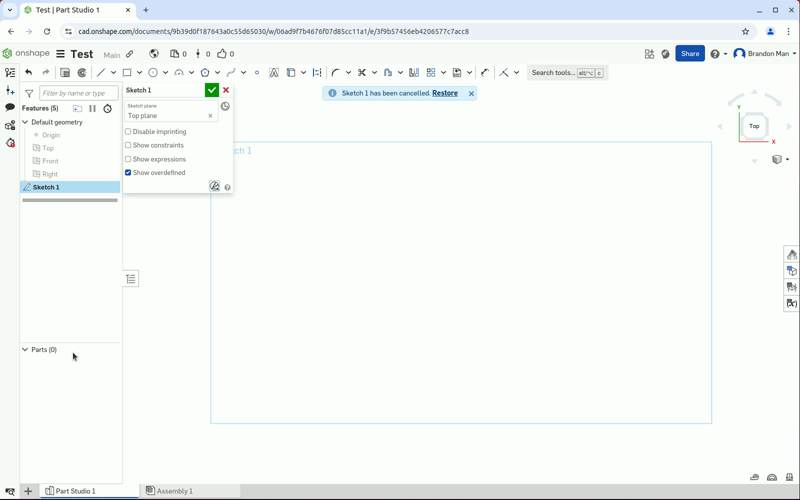
key(c)
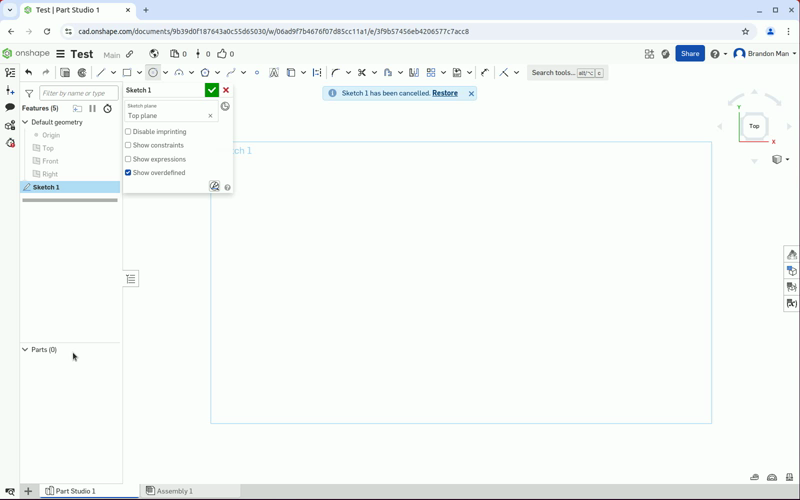
key_down(shift)
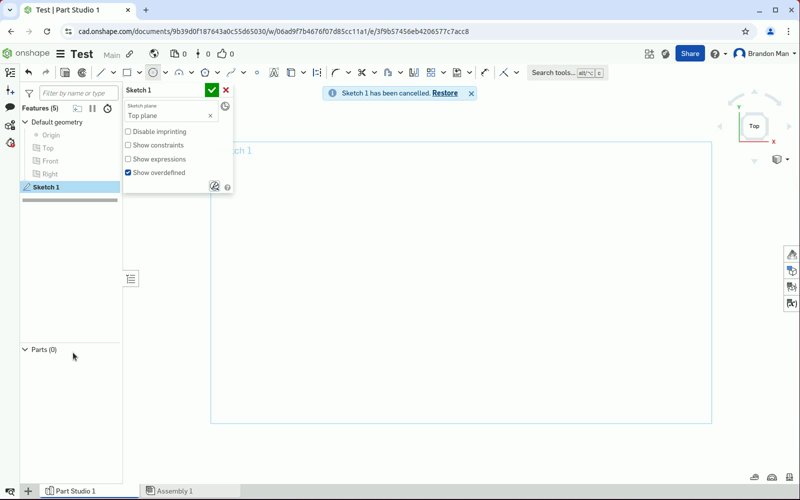
mouse_move(461, 282)
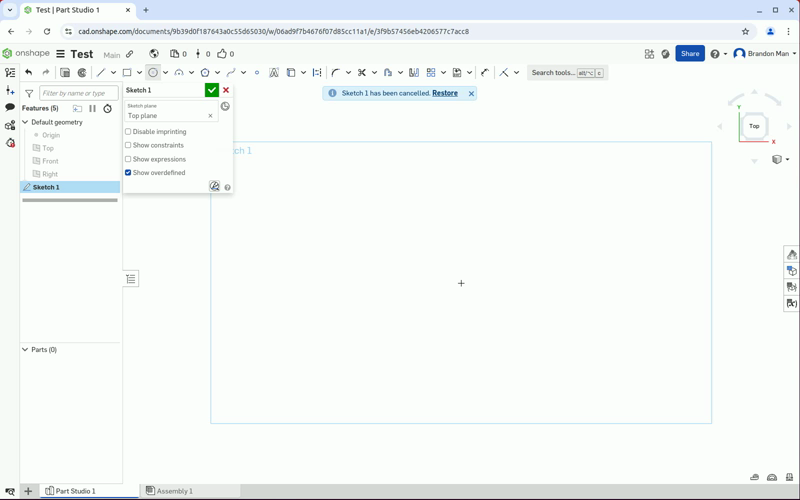
click(461, 282)
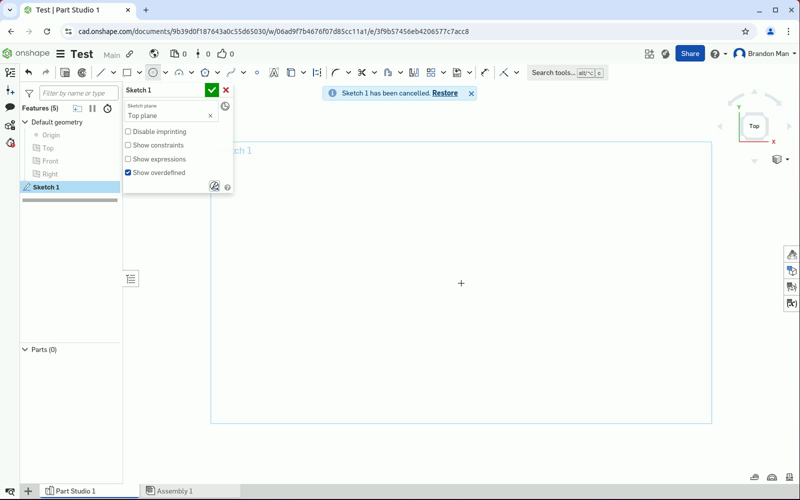
key_up(shift)
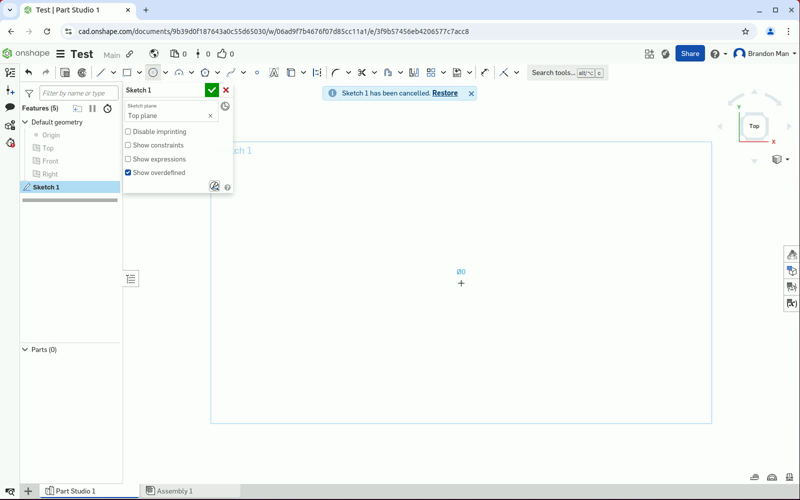
mouse_move(574, 282)
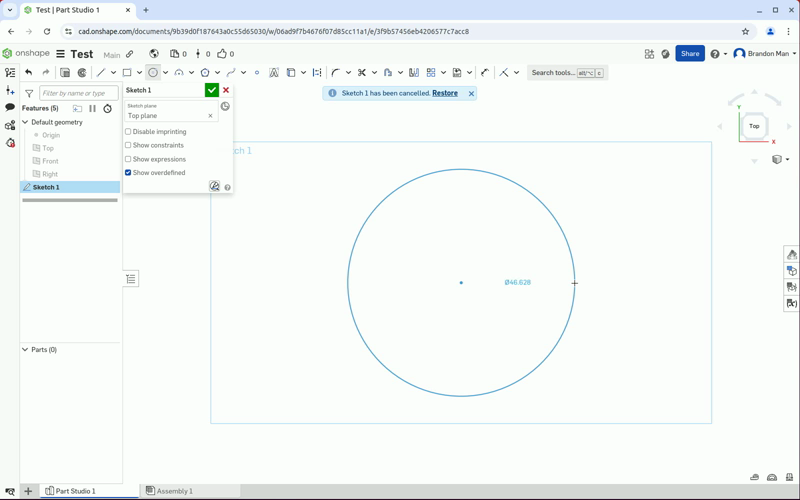
click(574, 282)
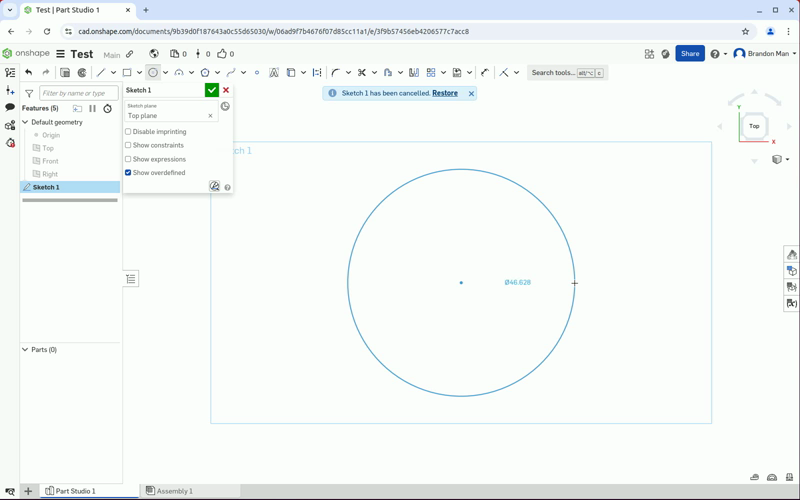
key(esc)
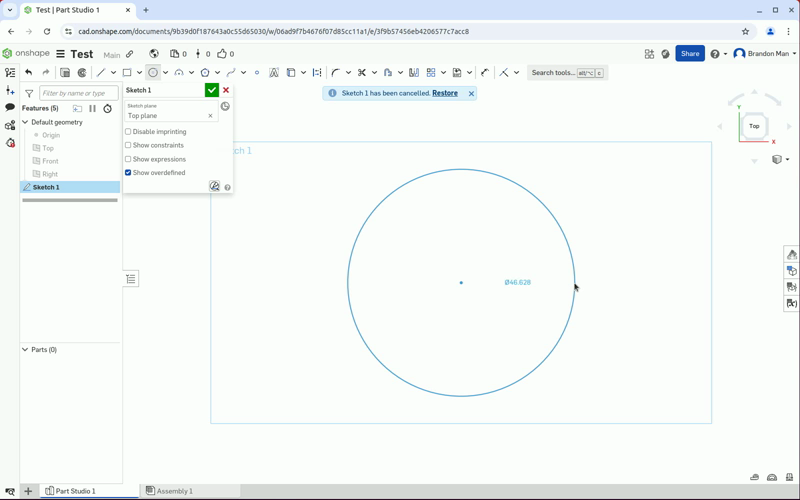
key(c)
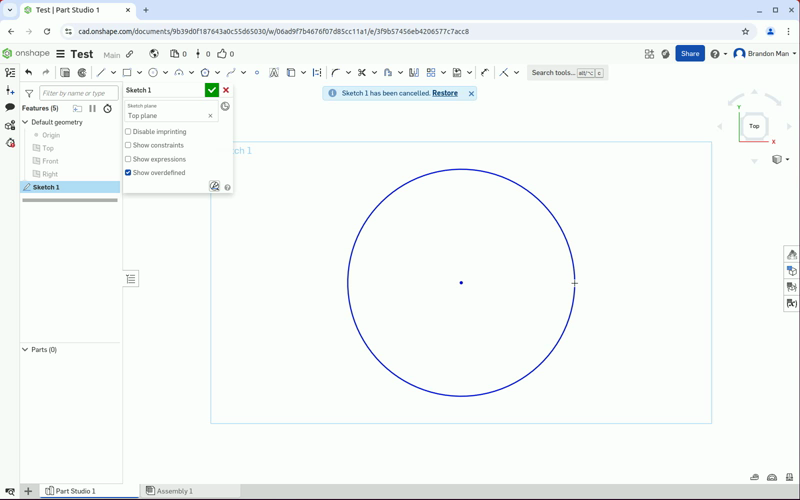
key_down(shift)
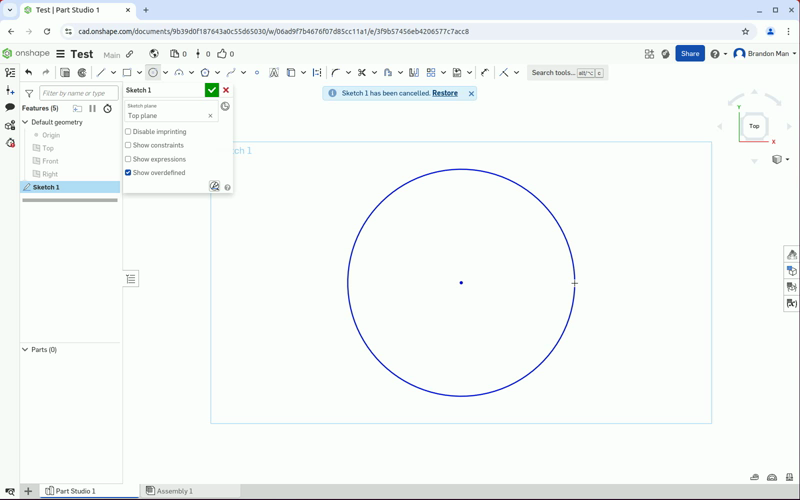
mouse_move(461, 282)
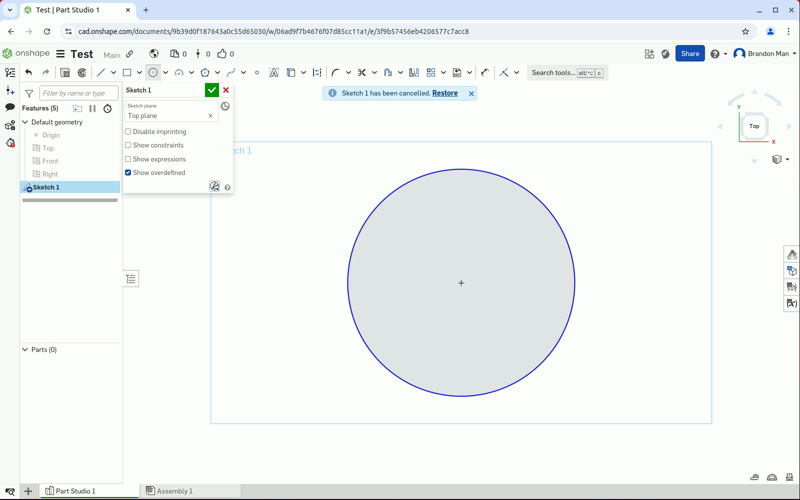
click(461, 282)
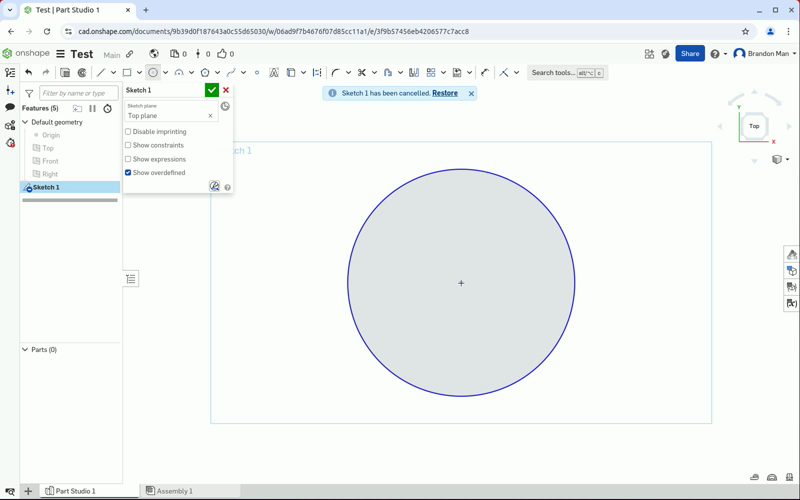
key_up(shift)
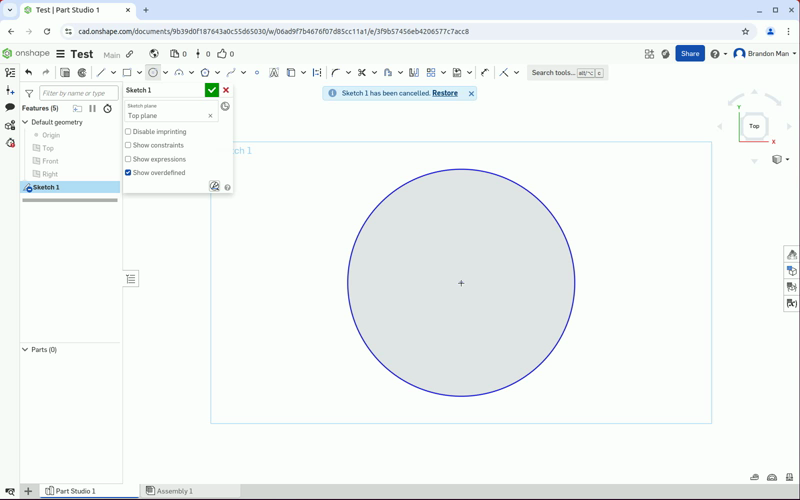
mouse_move(558, 282)
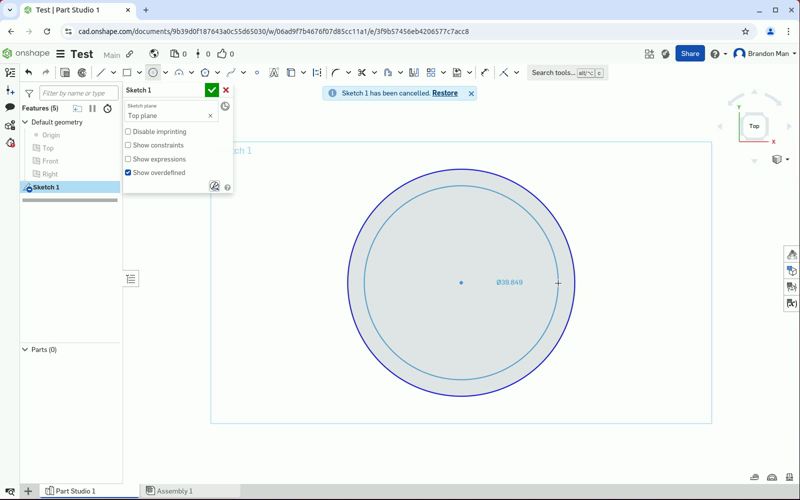
click(558, 282)
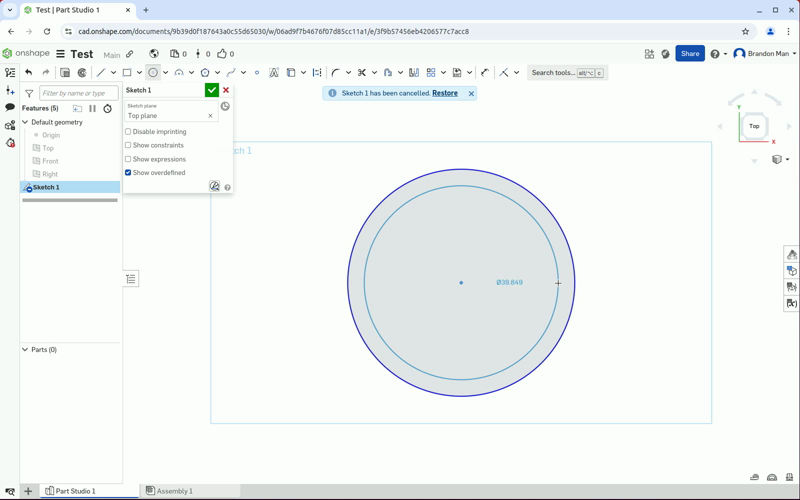
key(esc)
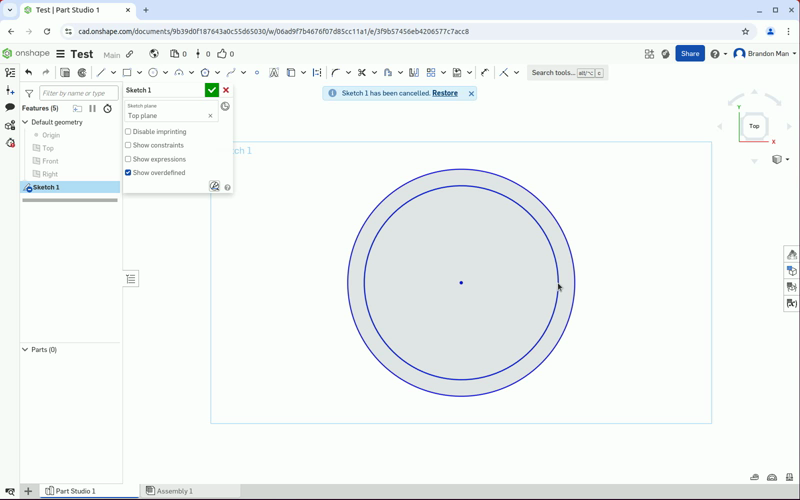
mouse_move(550, 229)
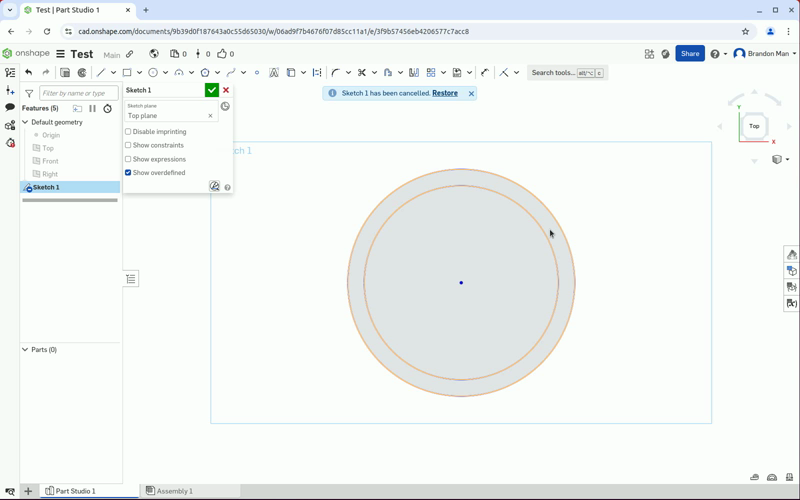
click(550, 229)
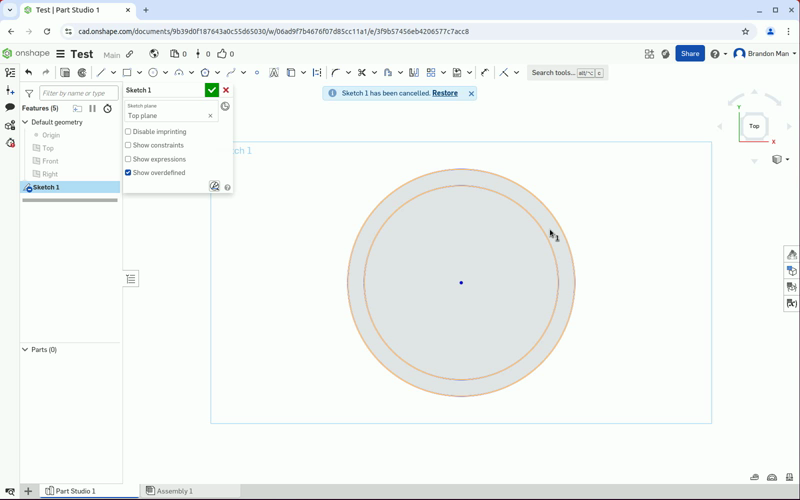
mouse_move(73, 352)
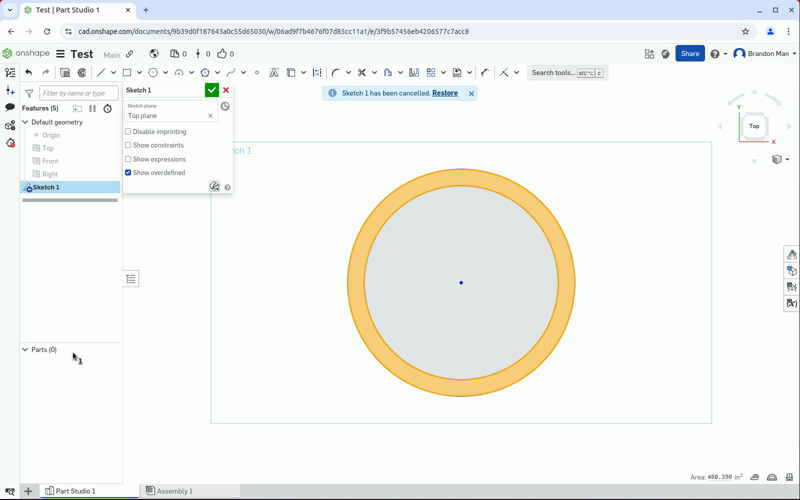
key(shift+y)
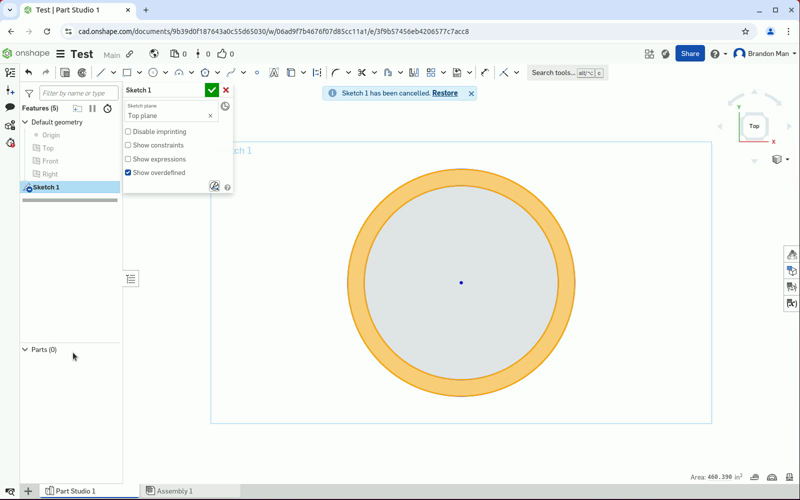
key(shift+e)
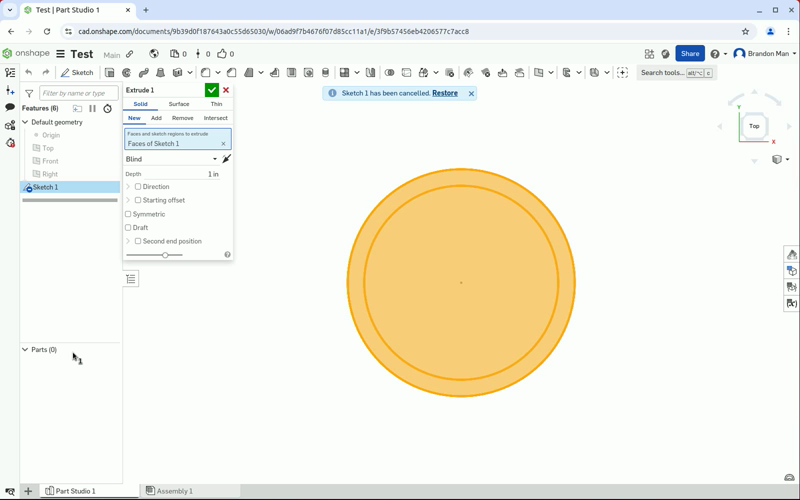
mouse_move(143, 106)
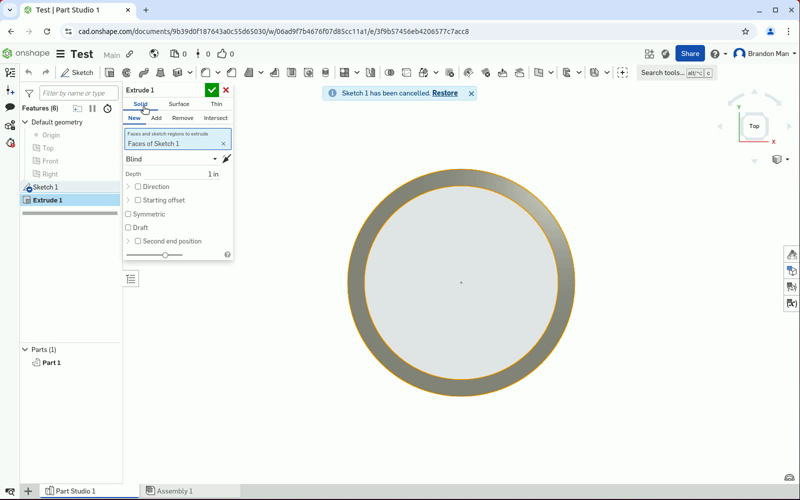
click(143, 106)
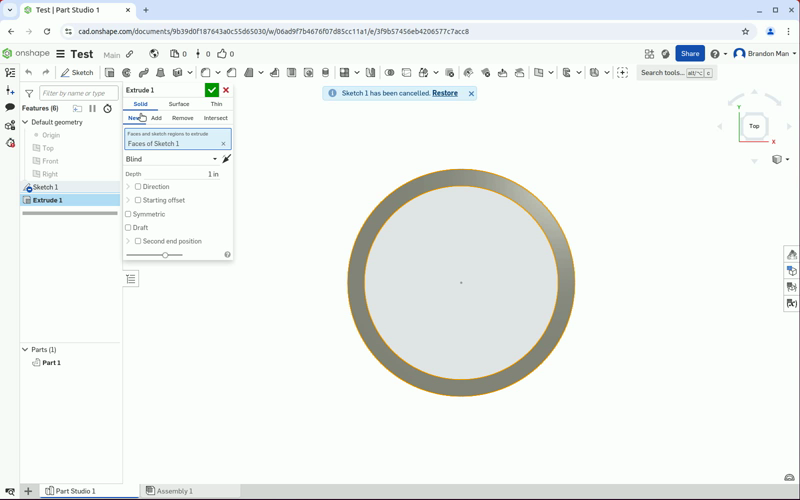
mouse_move(137, 120)
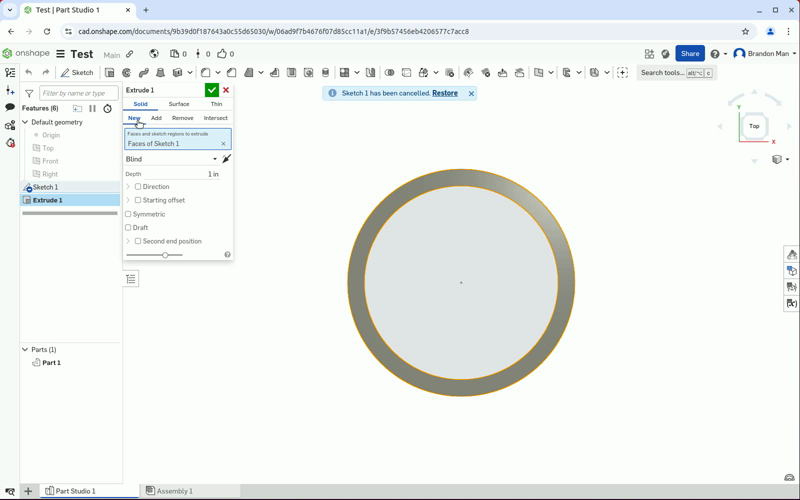
click(137, 120)
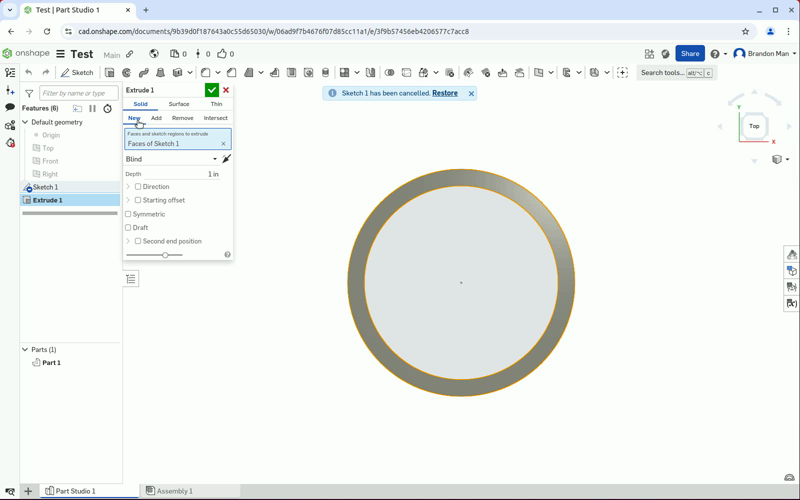
key(tab, 4)
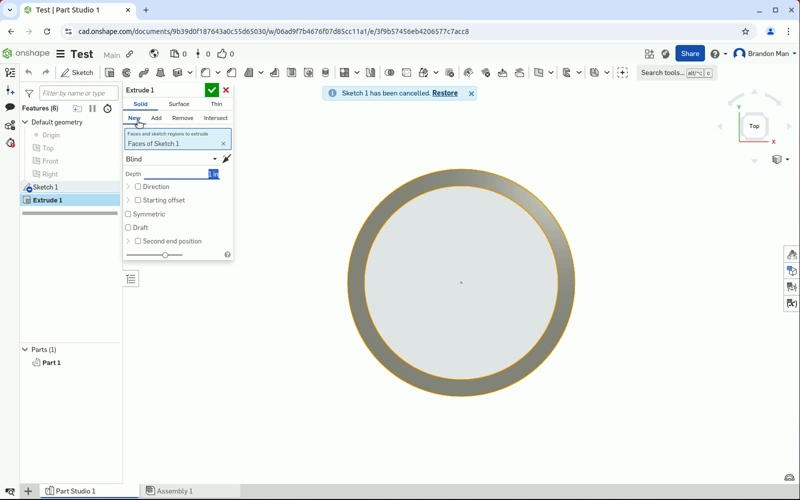
text(4.092)
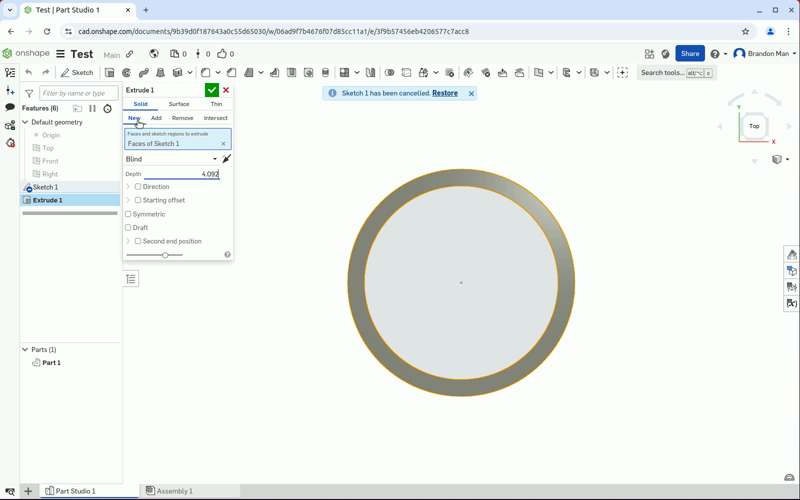
key(enter)
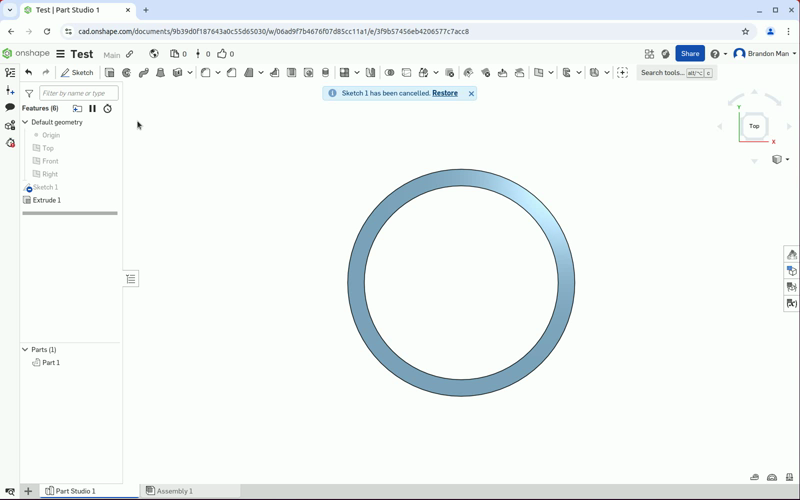
key(shift+h)
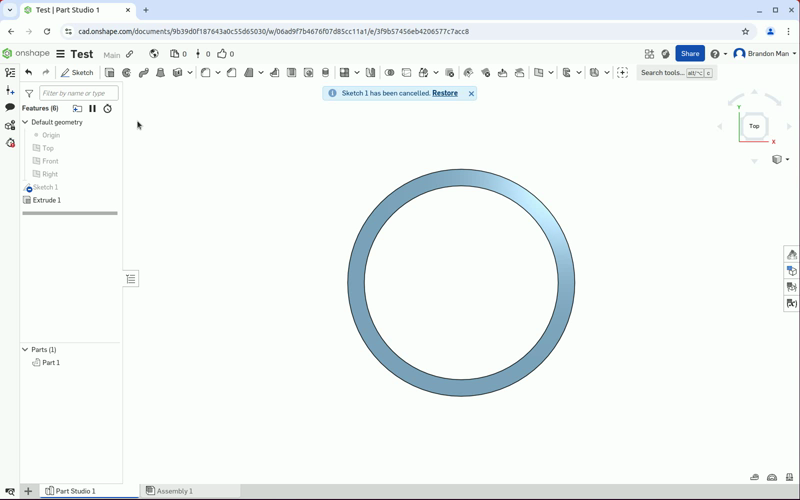
key(shift+h)
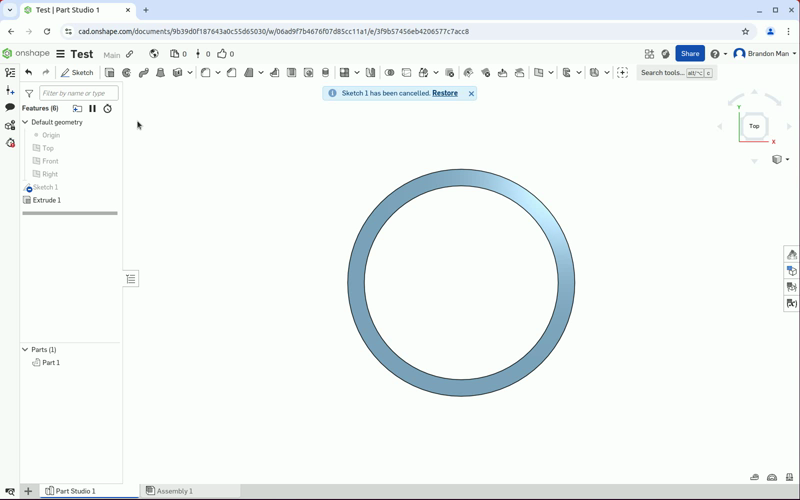
mouse_move(73, 189)
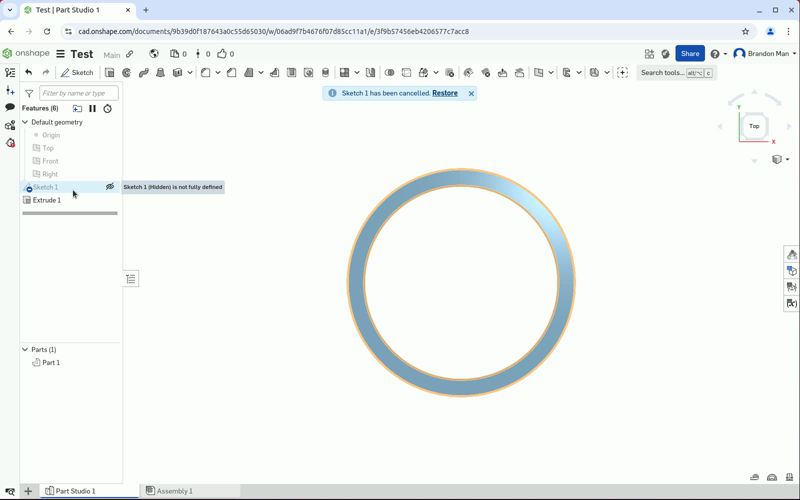
click(73, 189)
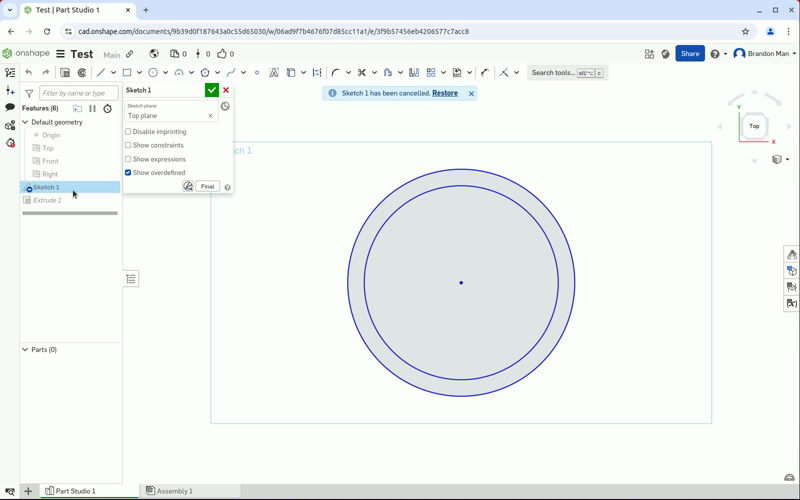
mouse_move(229, 92)
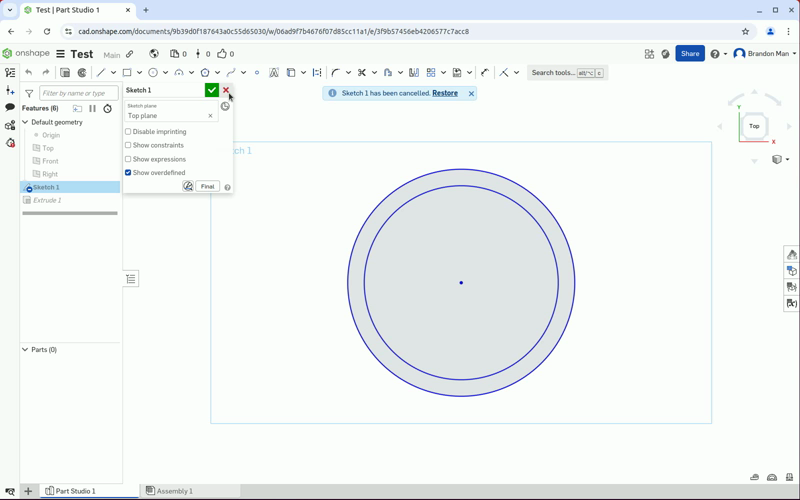
click(229, 92)
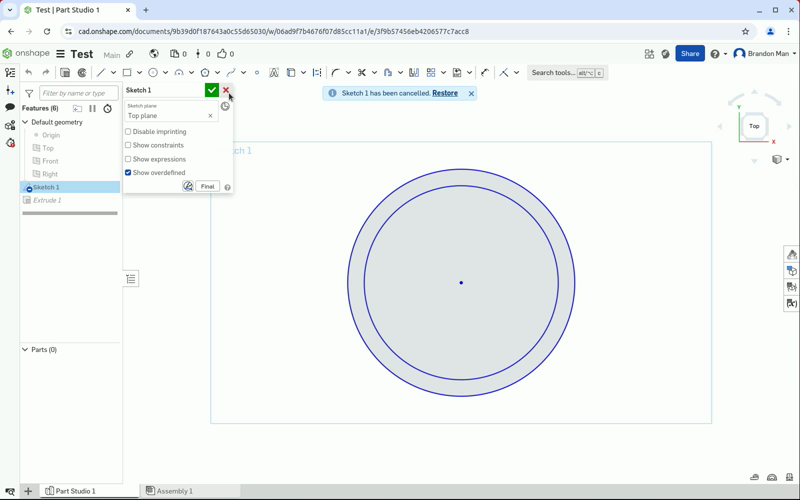
key(shift+s)
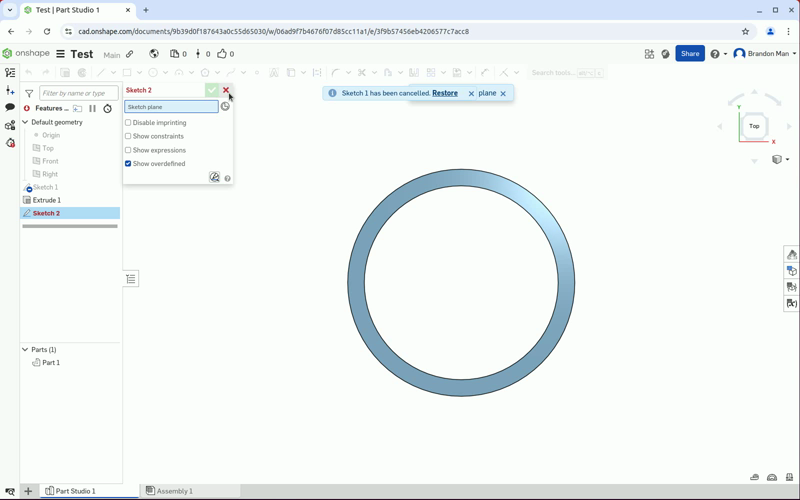
mouse_move(73, 150)
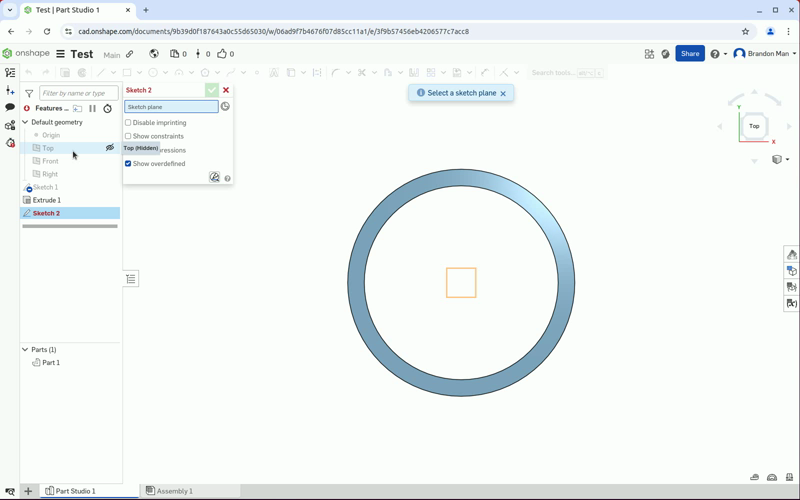
click(73, 150)
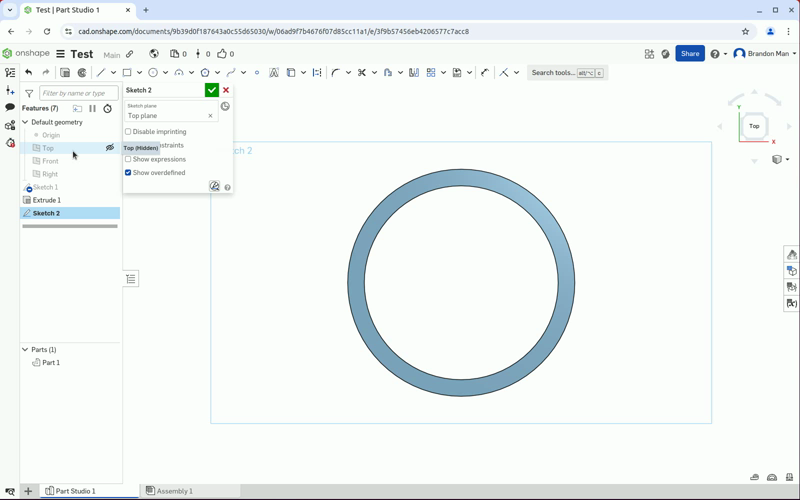
mouse_move(73, 352)
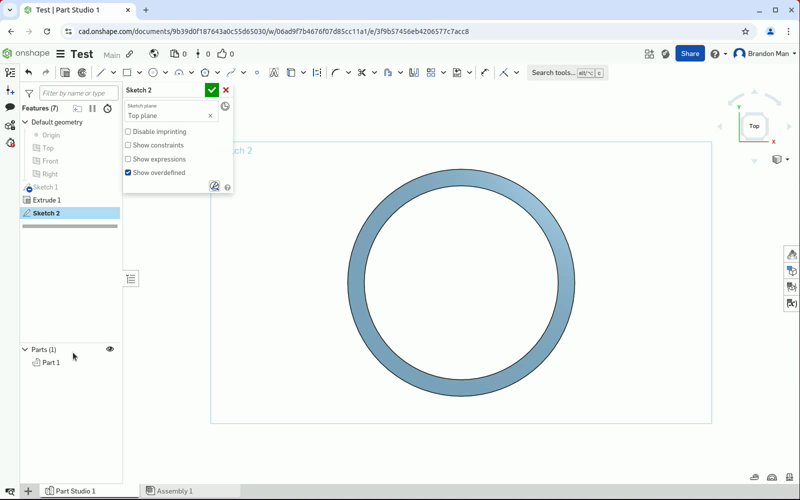
key(y)
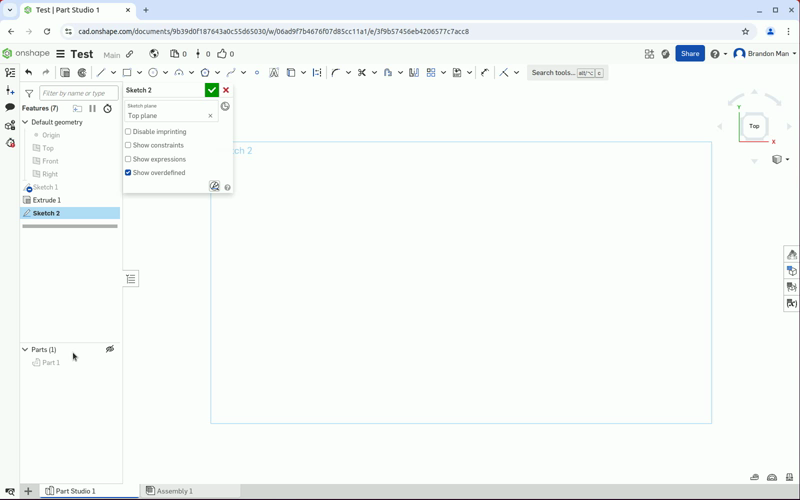
key(c)
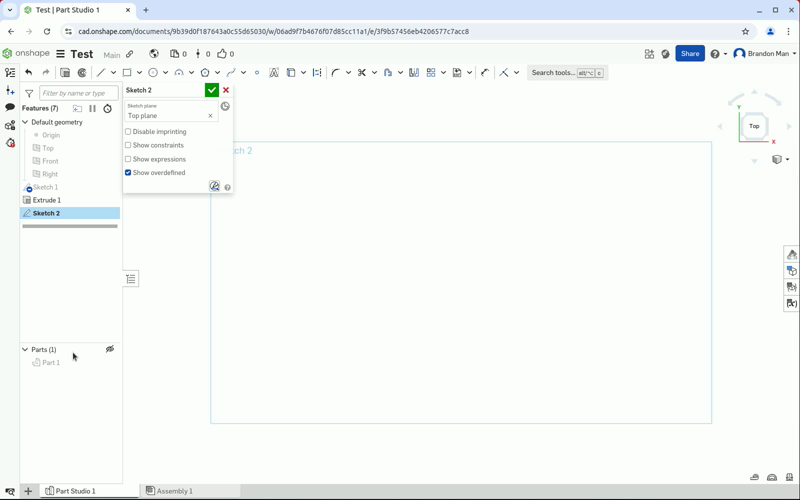
key_down(shift)
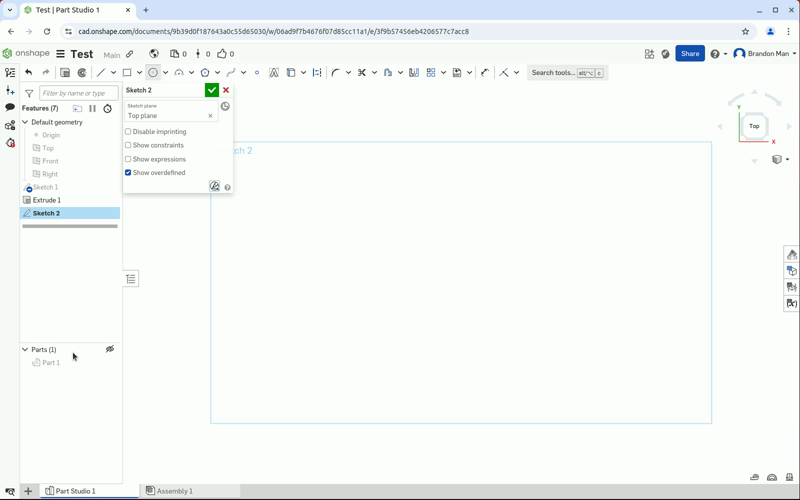
mouse_move(461, 282)
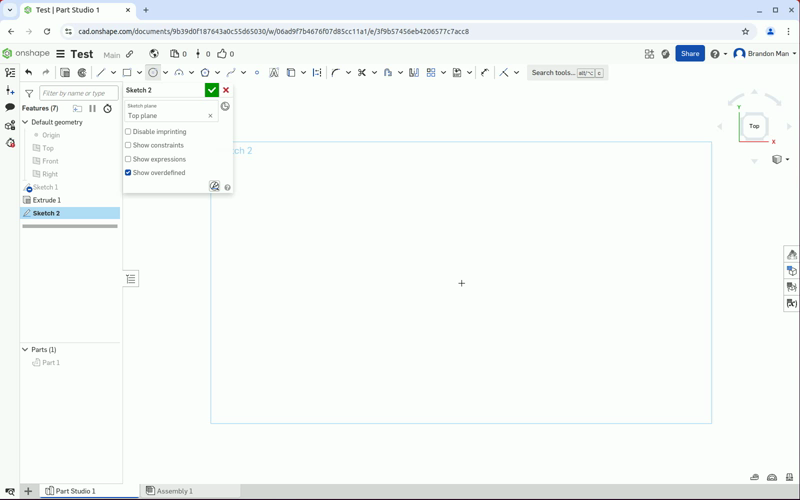
click(461, 282)
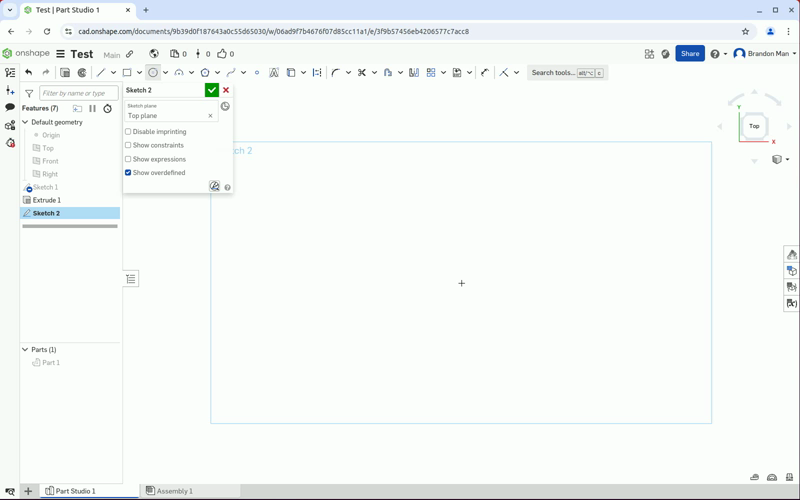
key_up(shift)
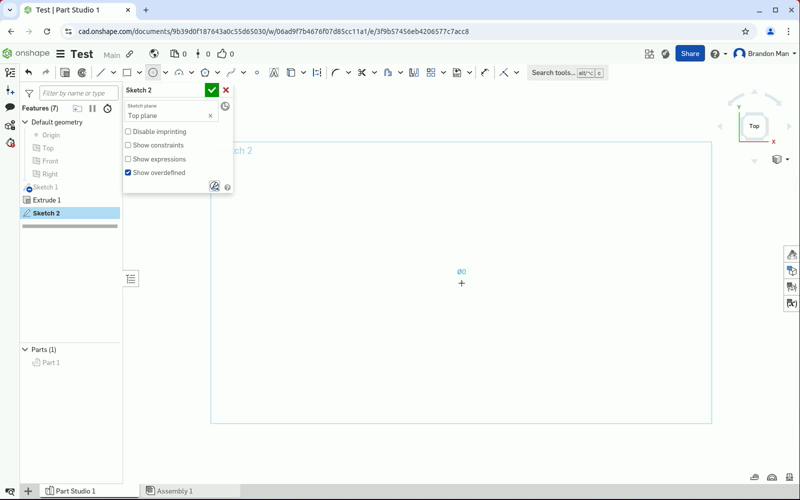
mouse_move(560, 282)
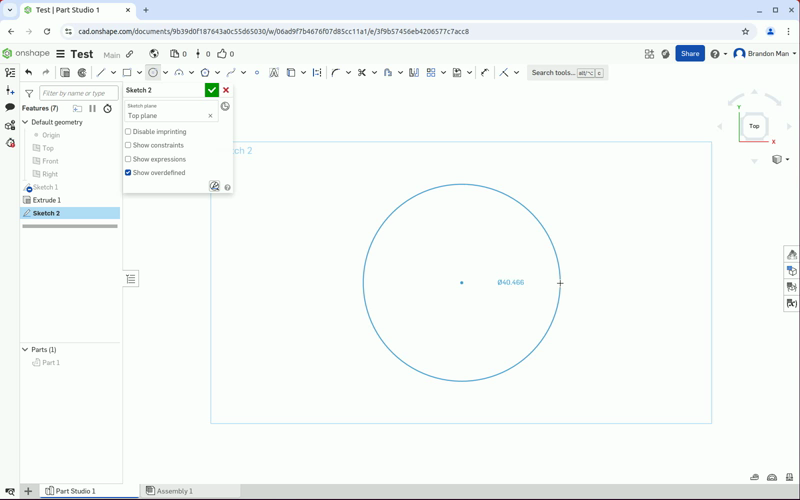
click(560, 282)
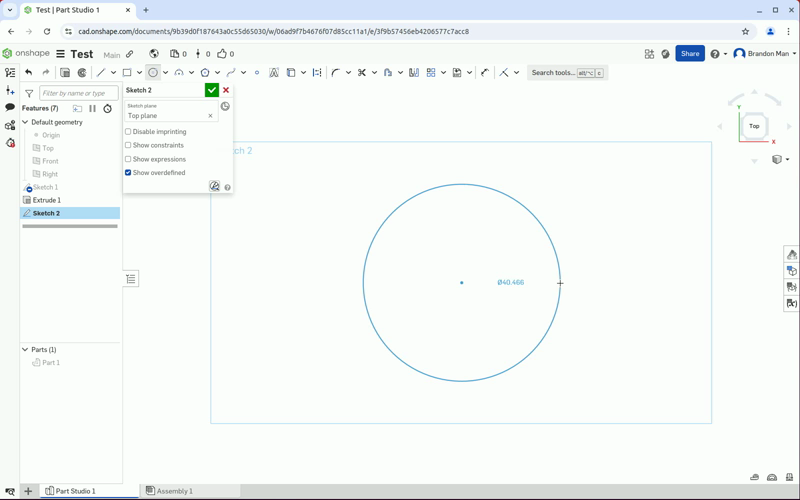
key(esc)
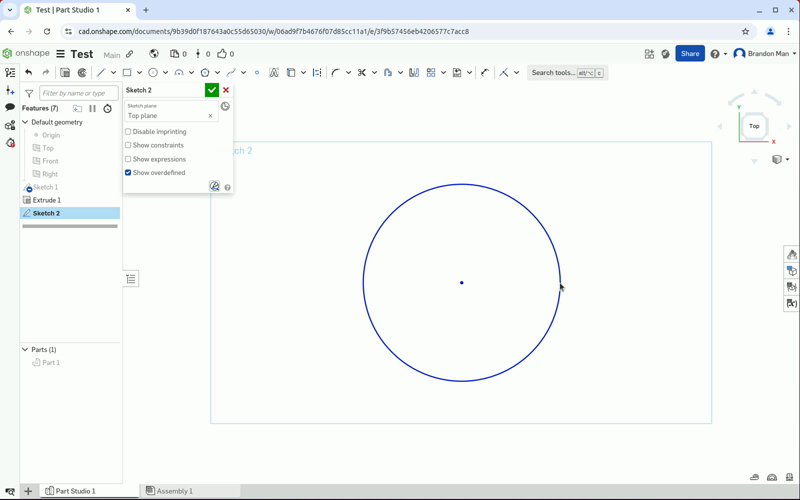
key(c)
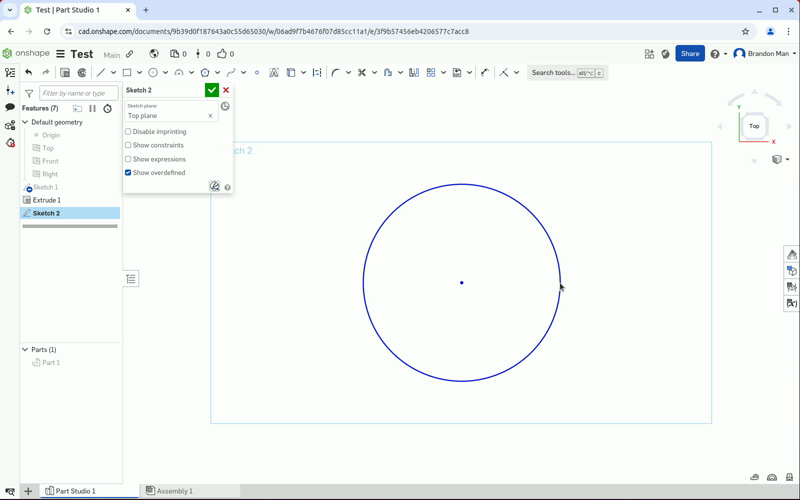
key_down(shift)
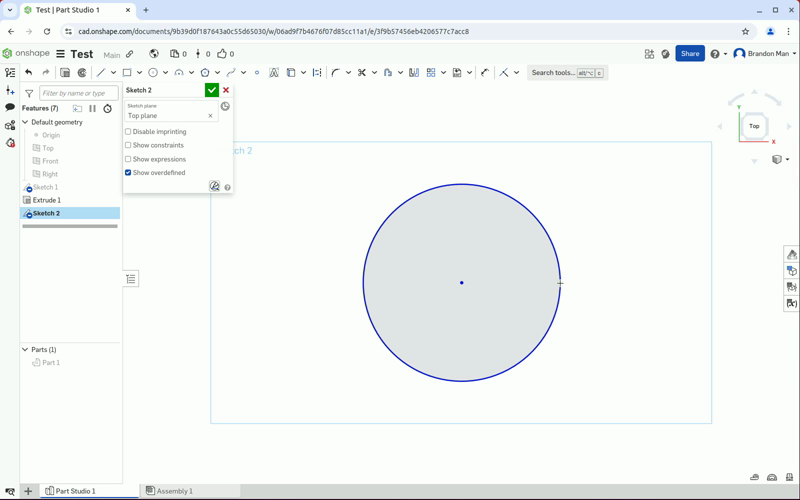
mouse_move(461, 282)
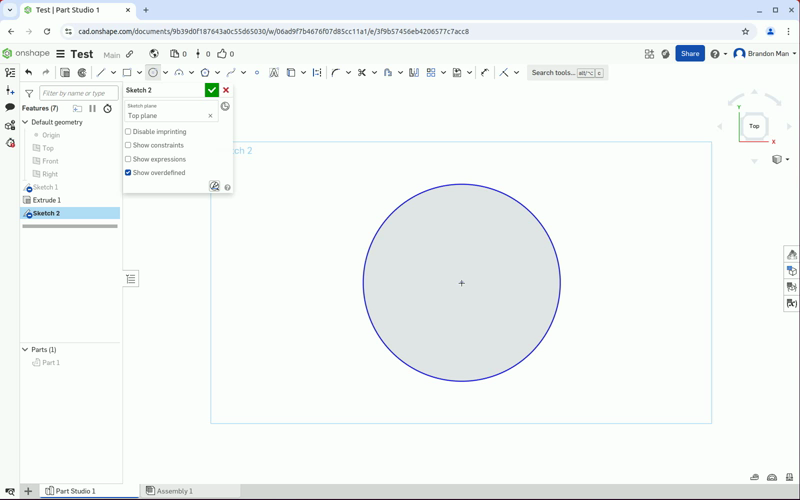
click(461, 282)
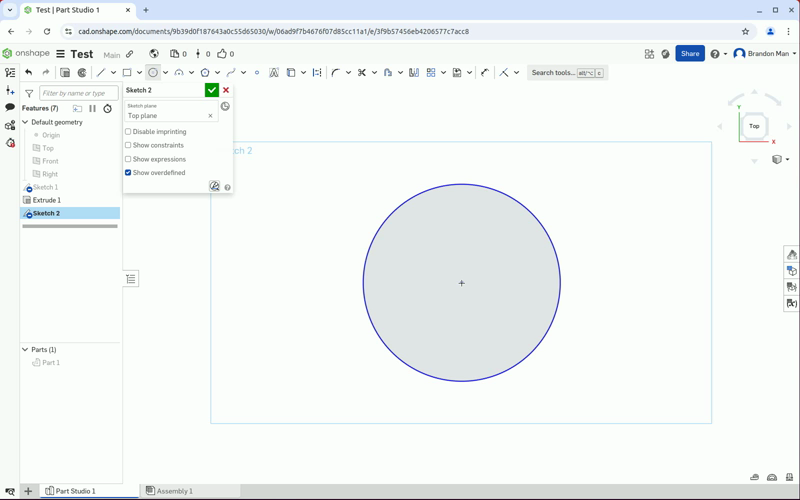
key_up(shift)
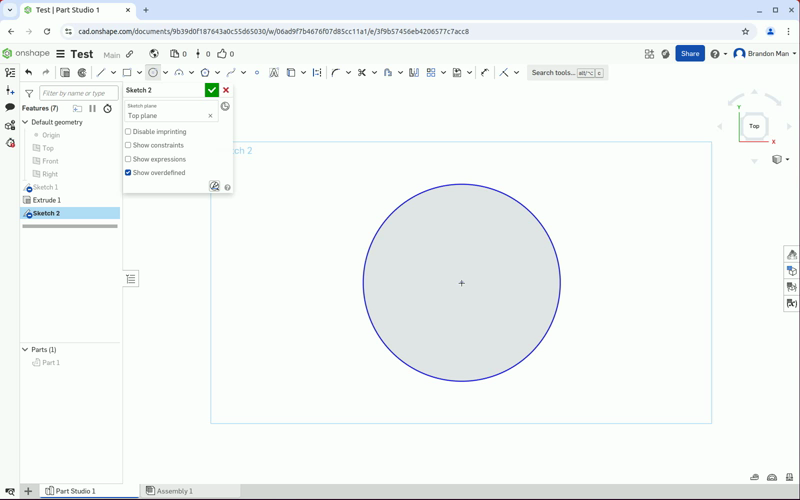
mouse_move(490, 282)
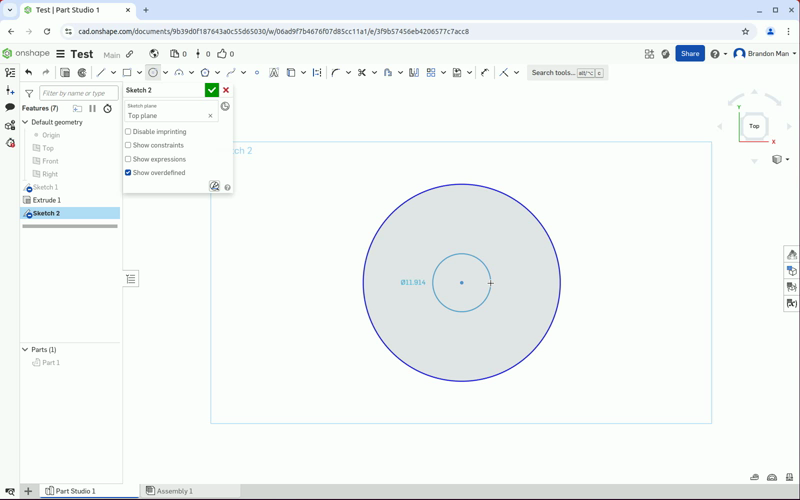
click(490, 282)
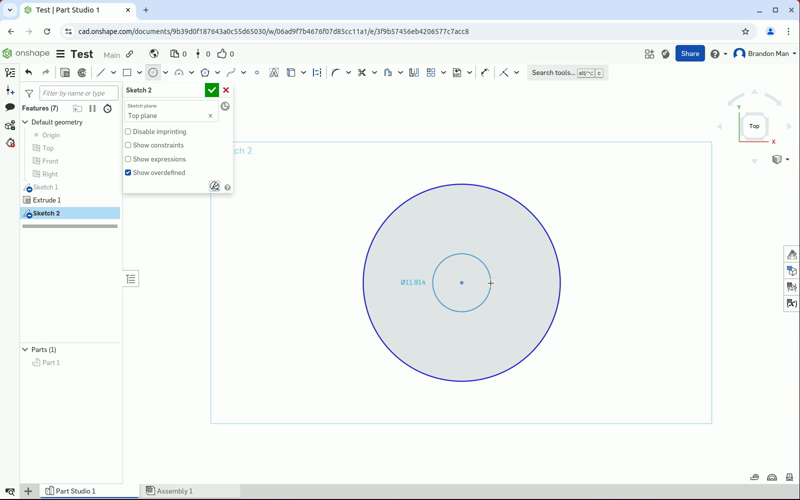
key(esc)
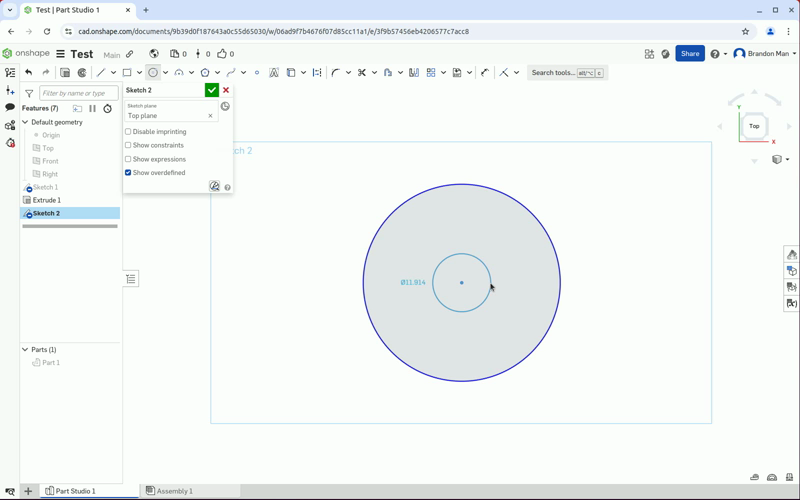
mouse_move(474, 211)
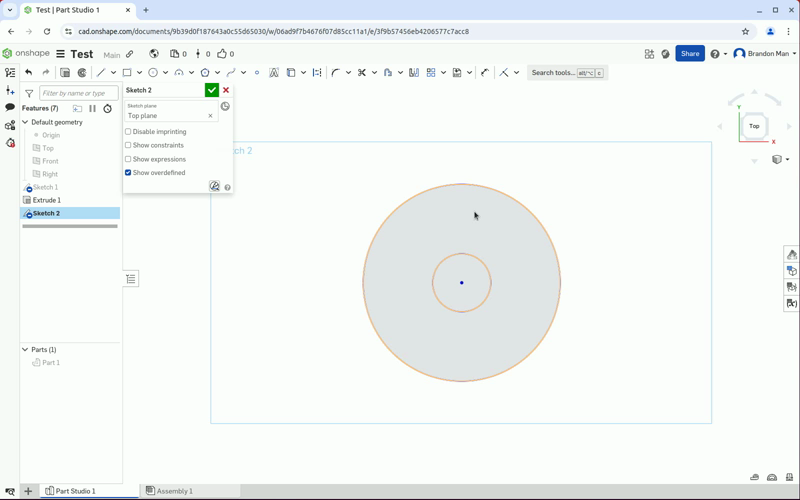
click(474, 211)
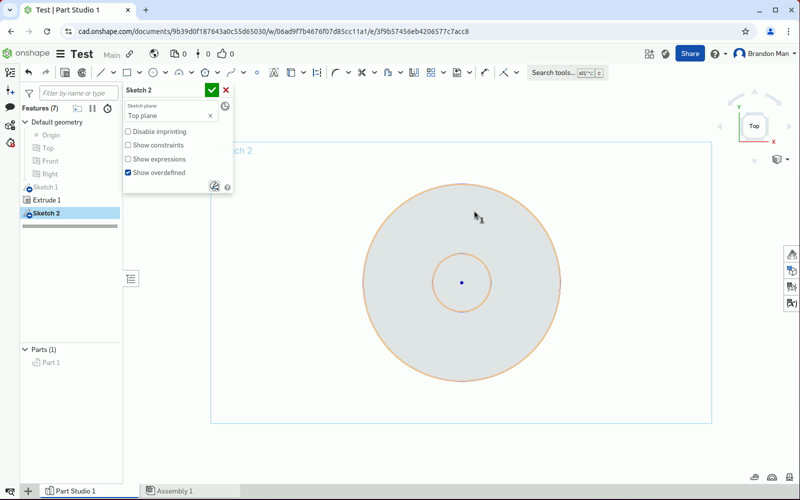
mouse_move(73, 352)
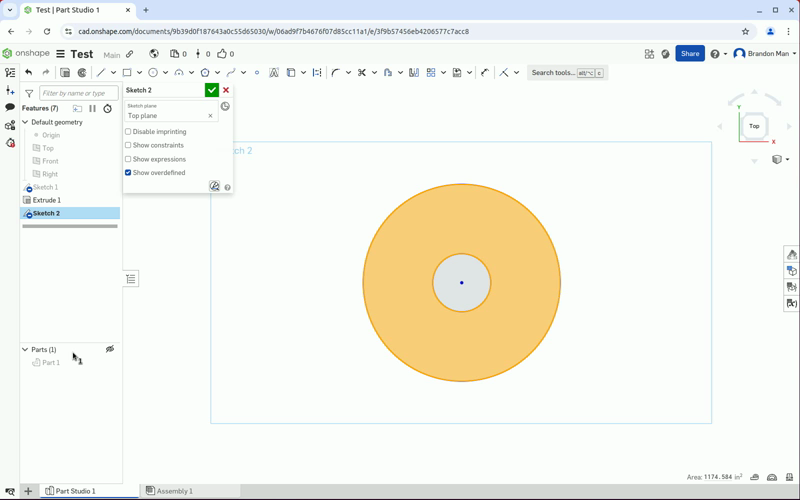
key(shift+y)
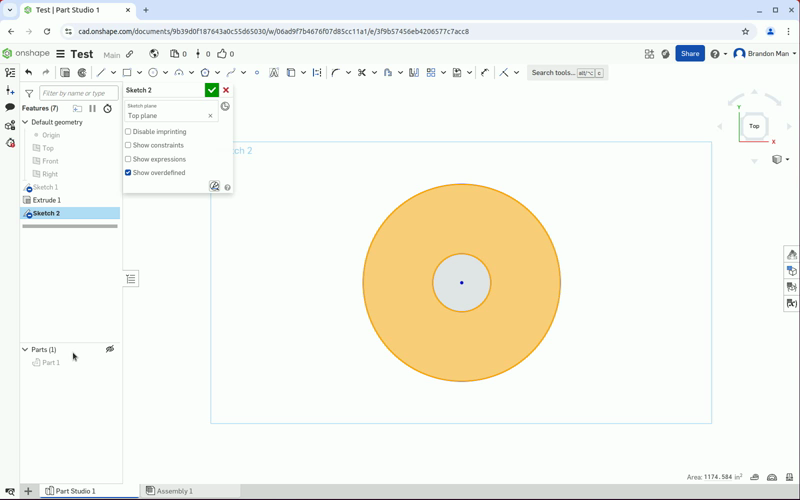
key(shift+e)
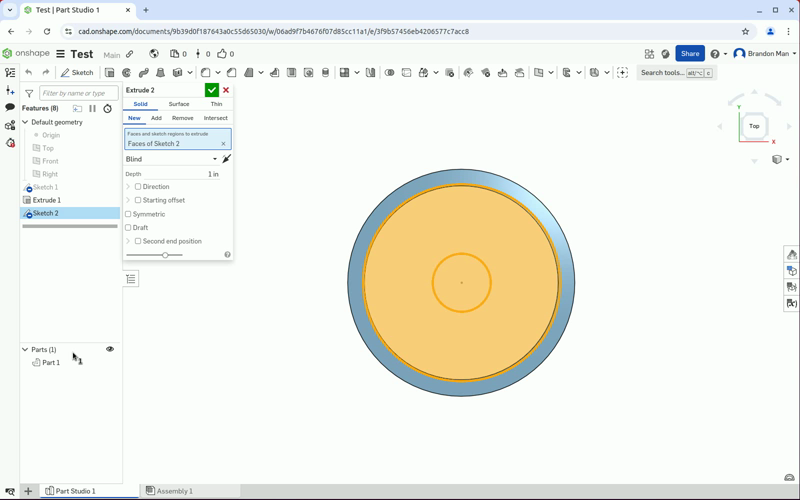
mouse_move(143, 106)
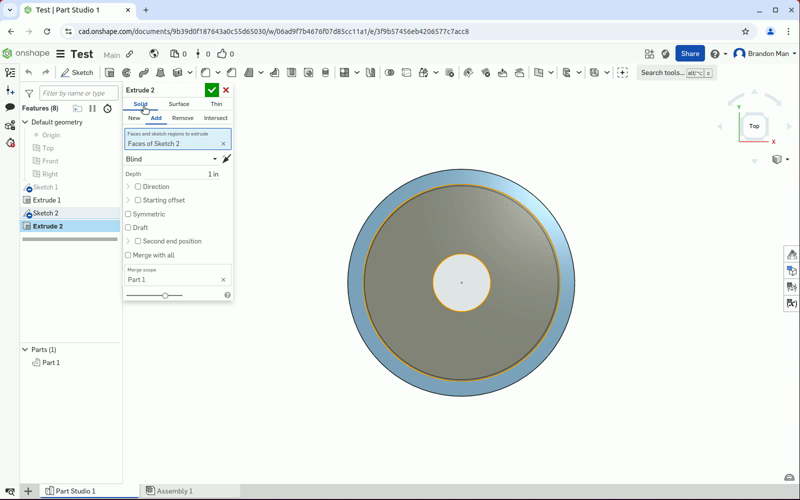
click(143, 106)
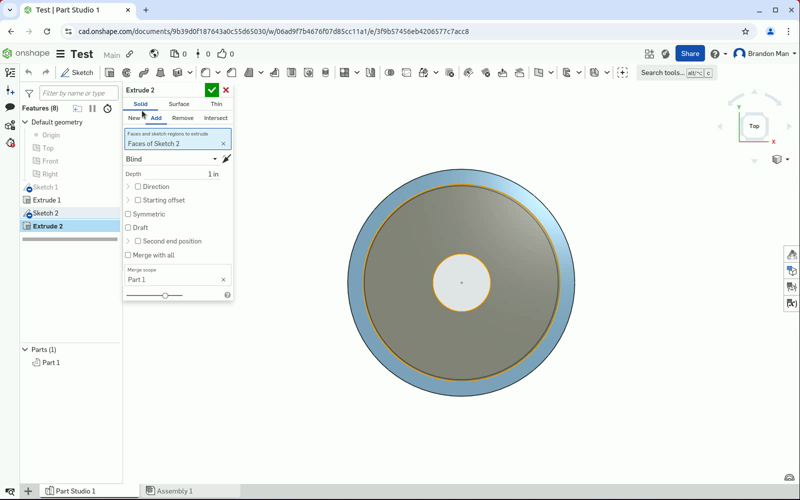
mouse_move(137, 120)
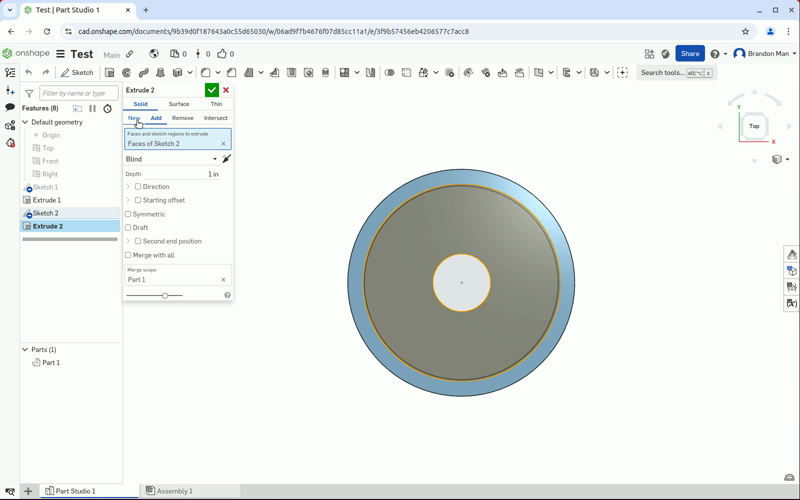
click(137, 120)
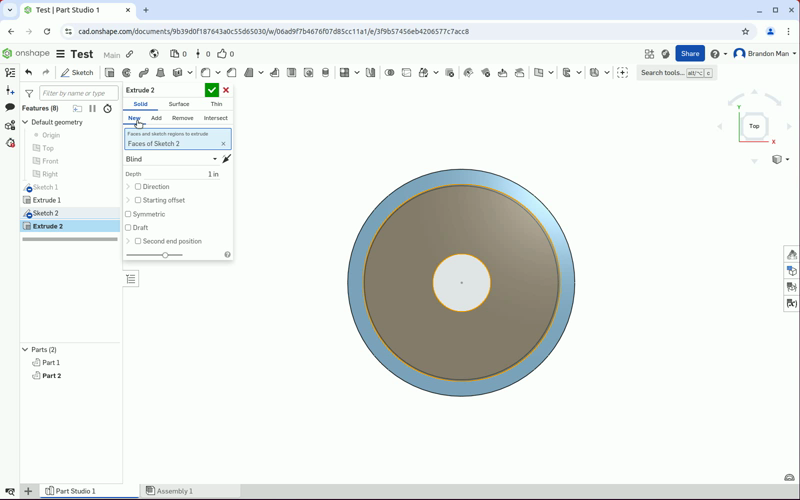
key(tab, 4)
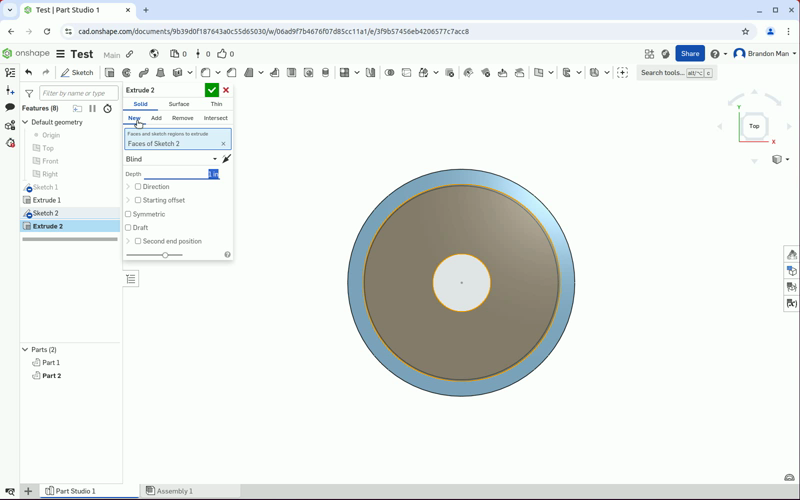
text(16.128)
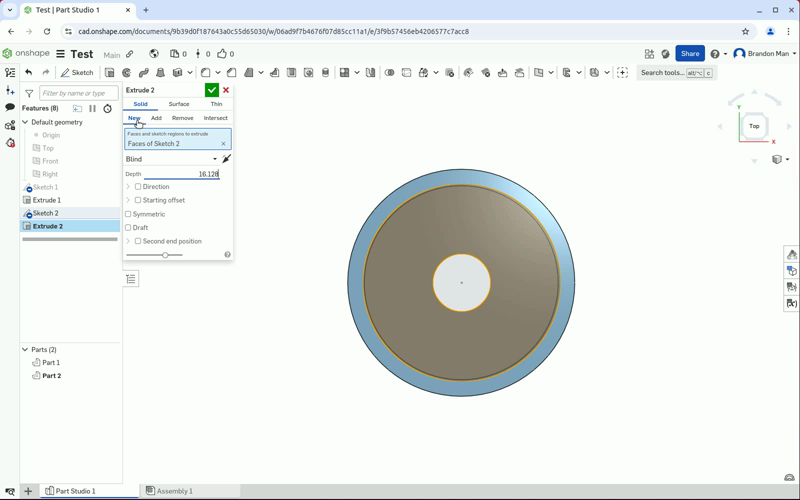
key(enter)
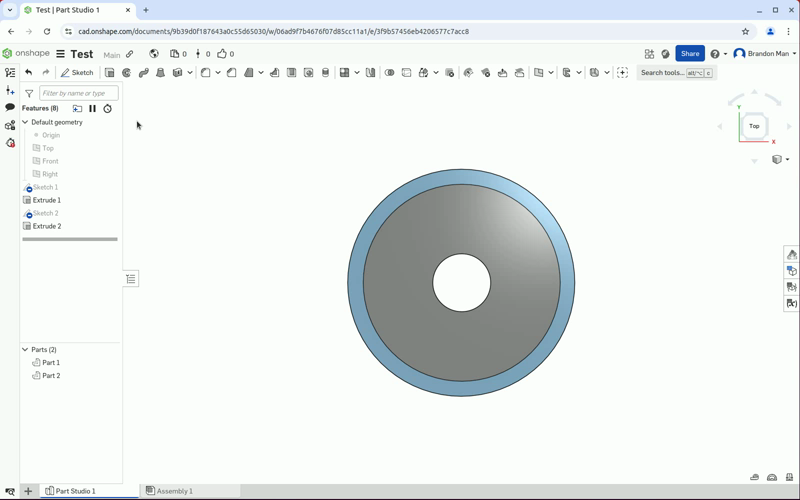
key(shift+h)
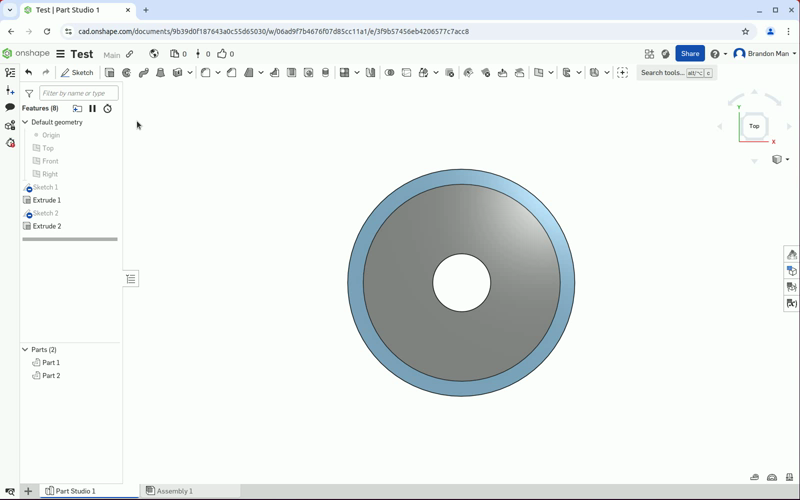
key(shift+h)
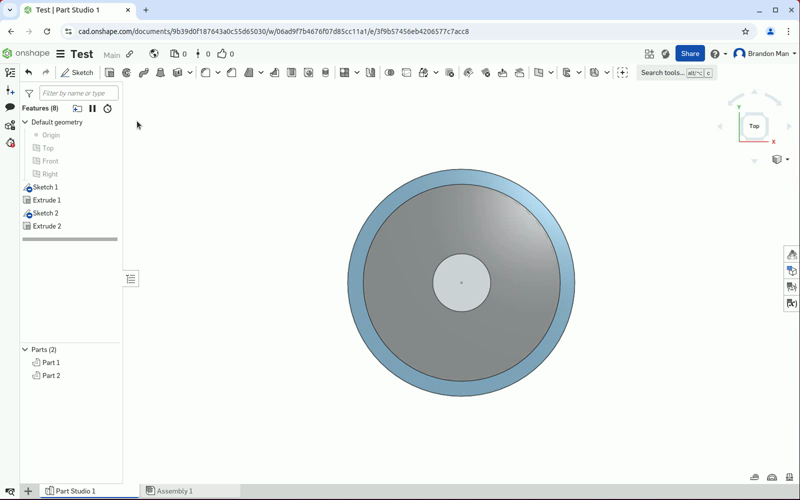
key(shift+7)
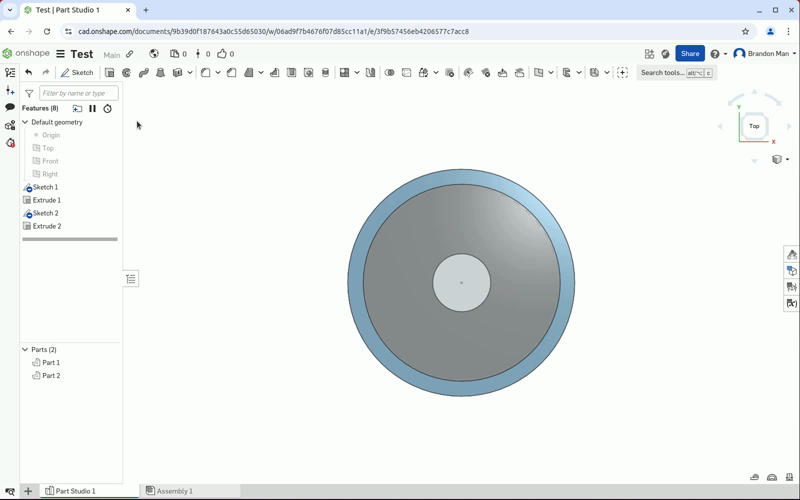
key(up, 3)
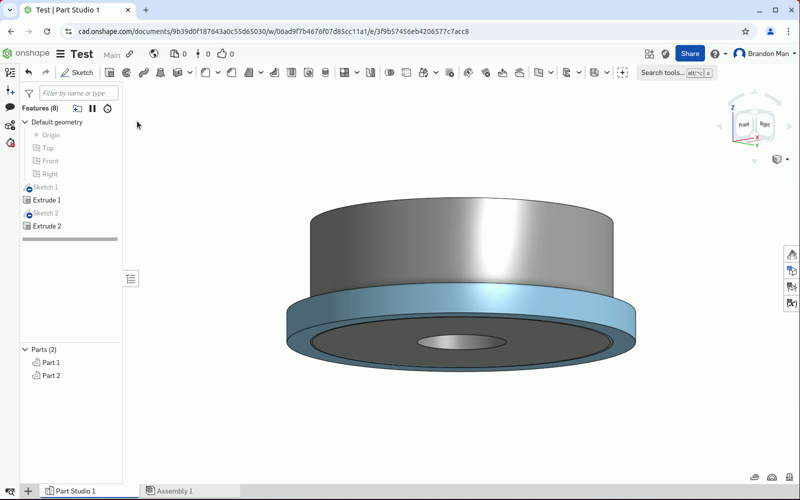
key(left, 3)
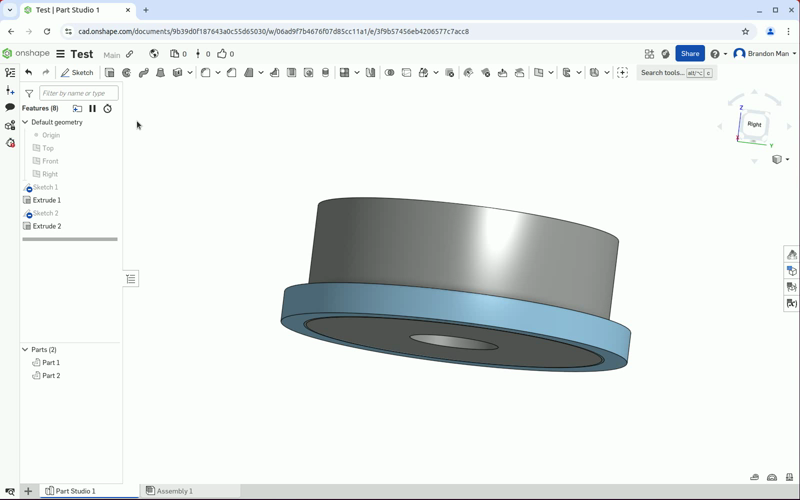
key(right, 3)
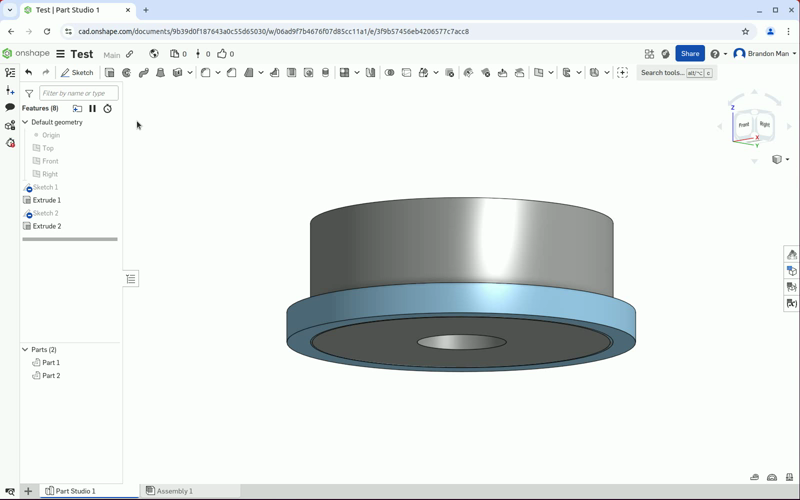
key(down, 3)
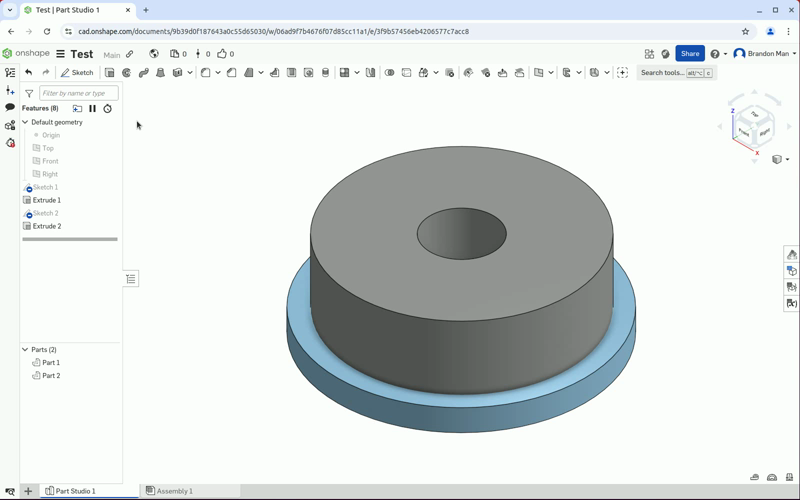
mouse_move(73, 189)
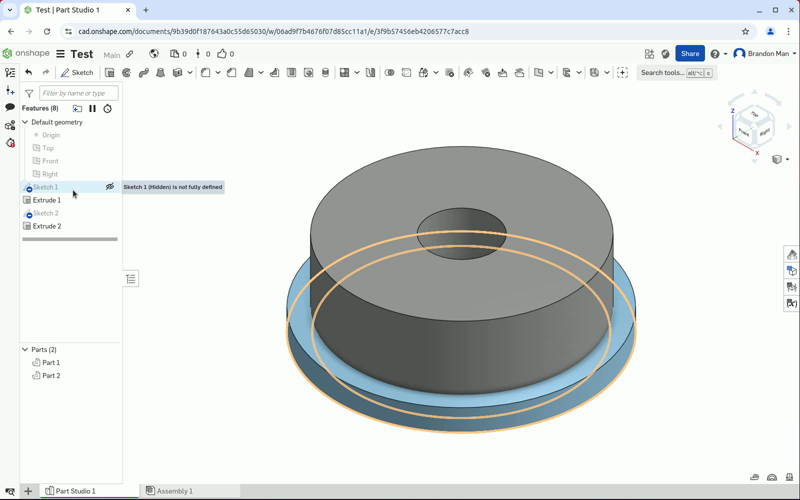
click(73, 189)